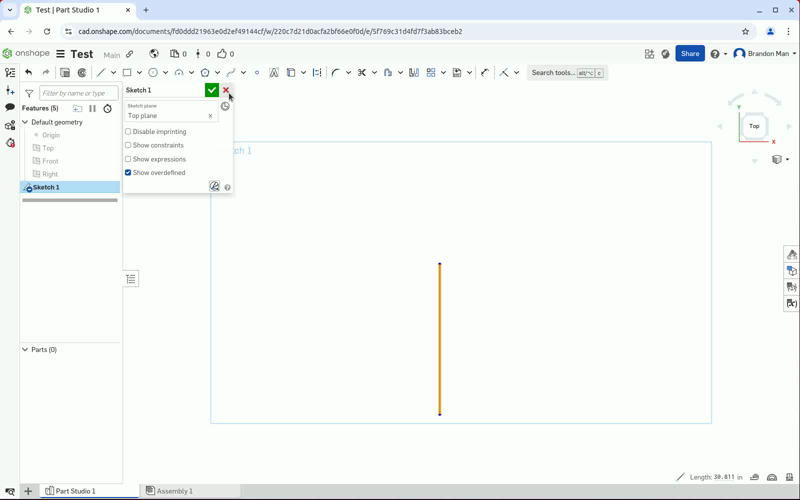
key(shift+h)
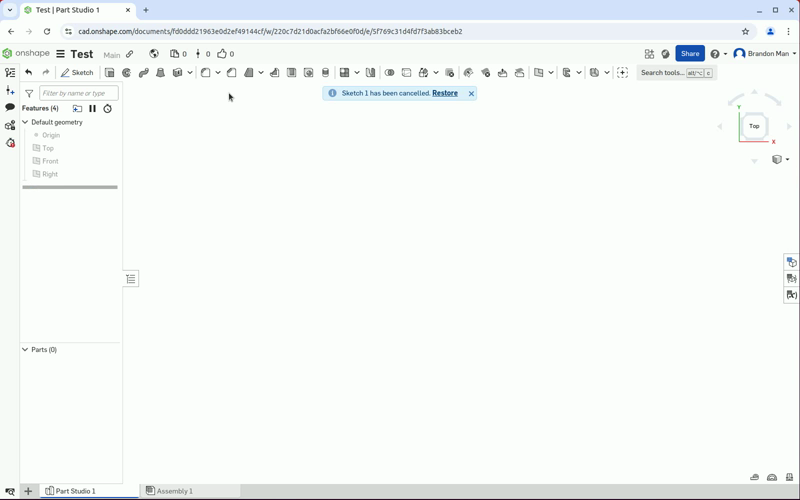
mouse_move(73, 352)
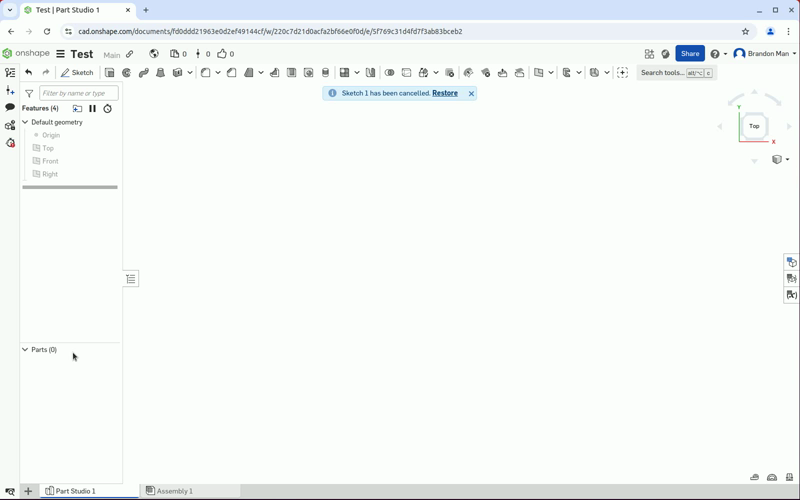
key(y)
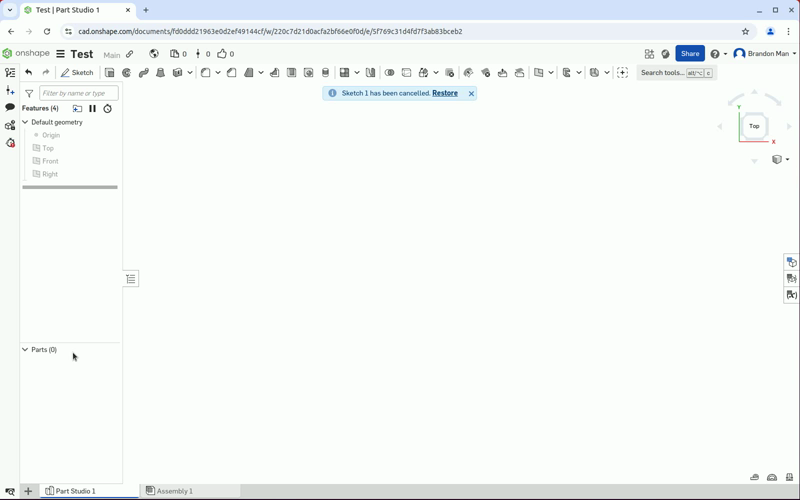
key(shift+p)
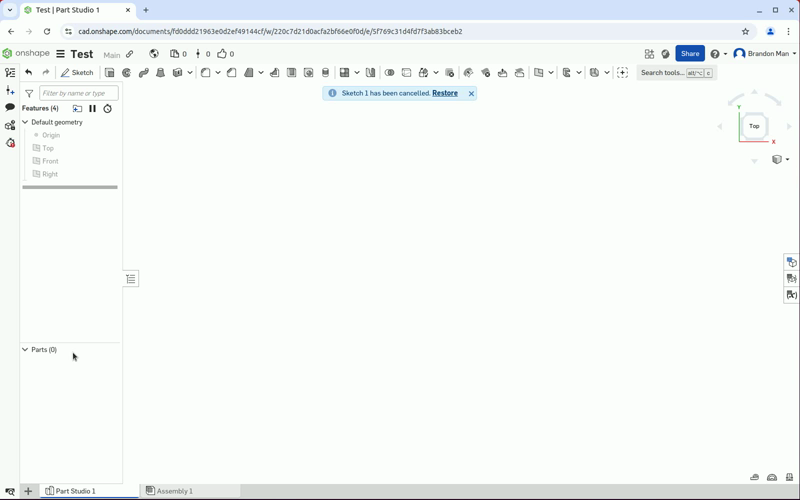
key(space)
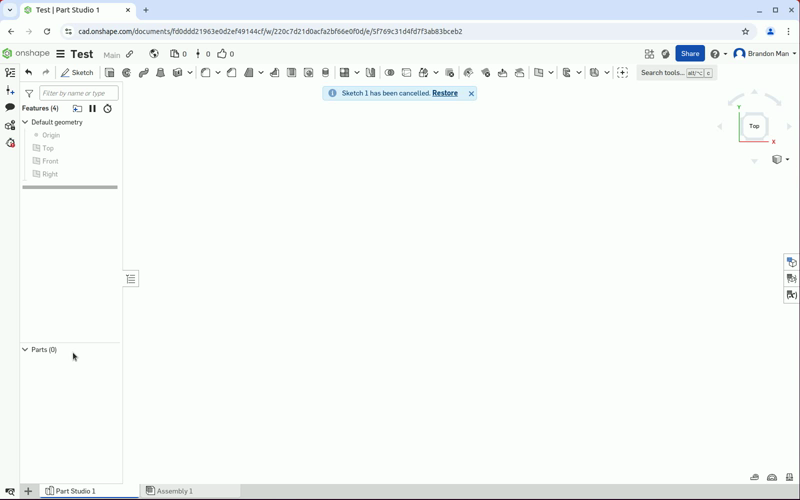
key_down(shift)
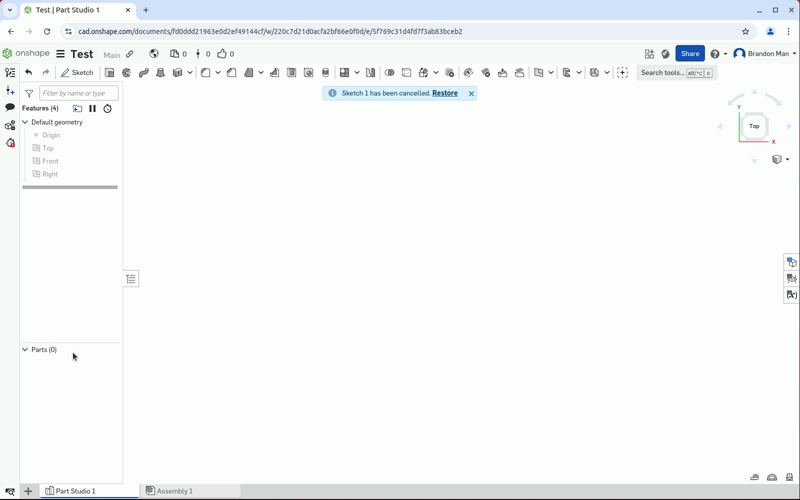
key(up)
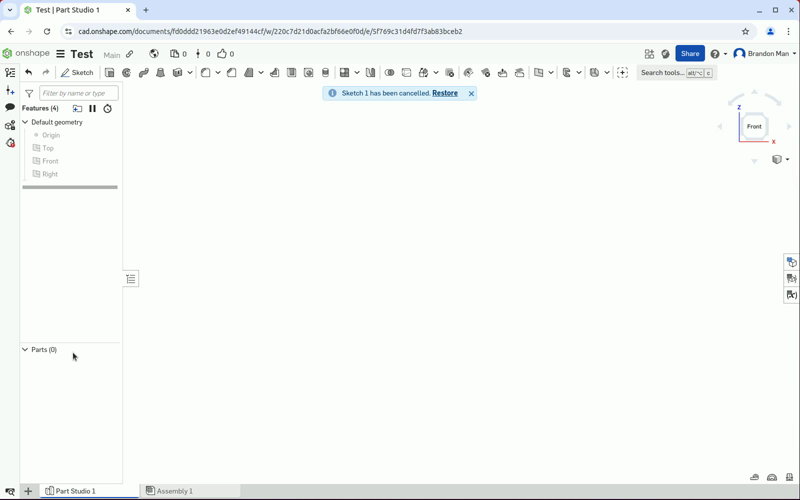
key_up(shift)
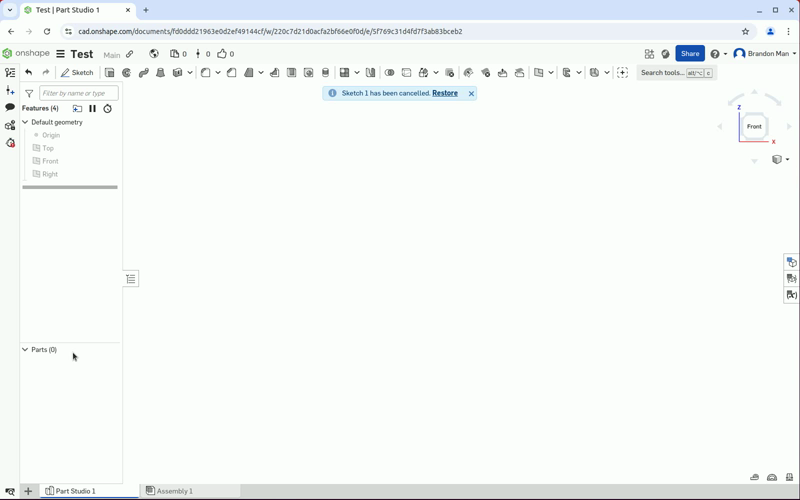
mouse_move(73, 352)
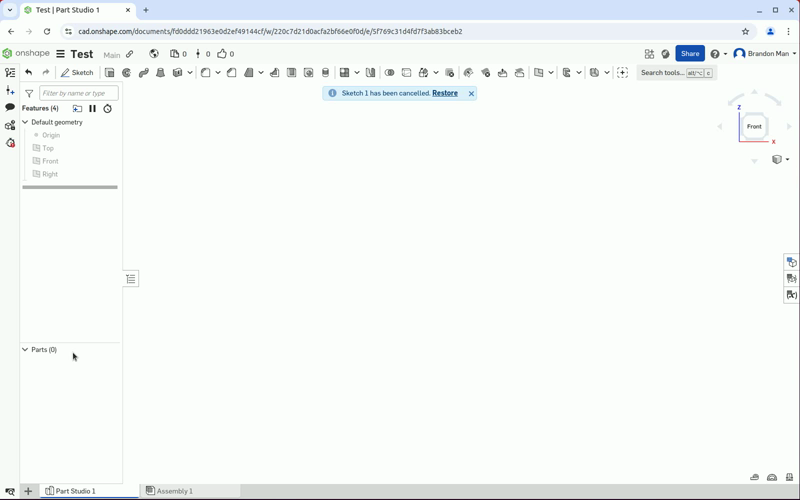
key(shift+y)
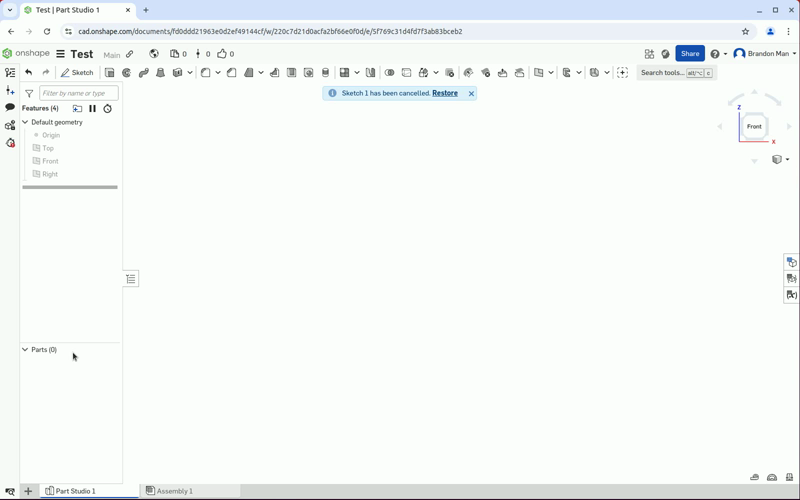
key(shift+s)
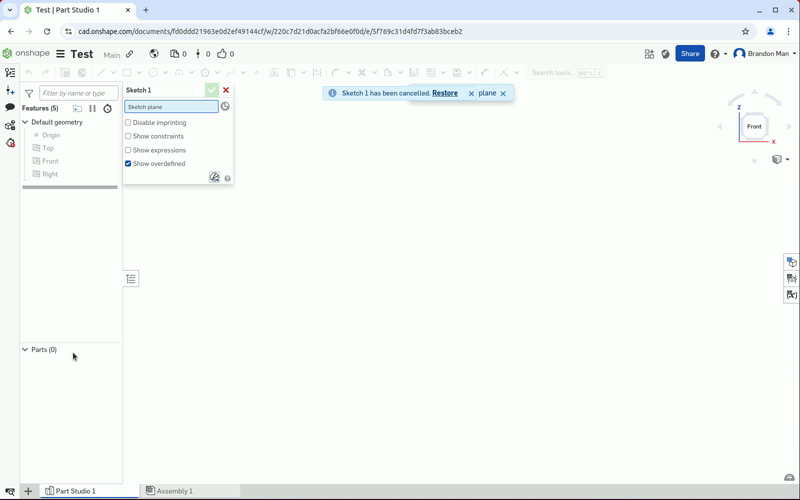
mouse_move(73, 163)
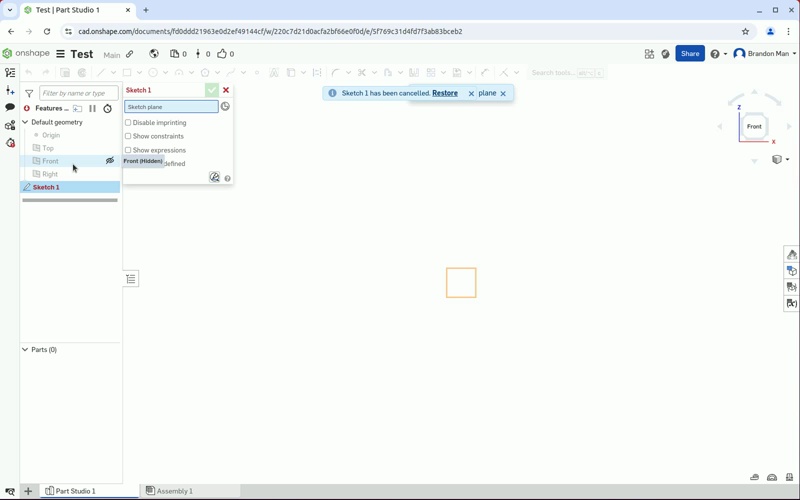
click(73, 163)
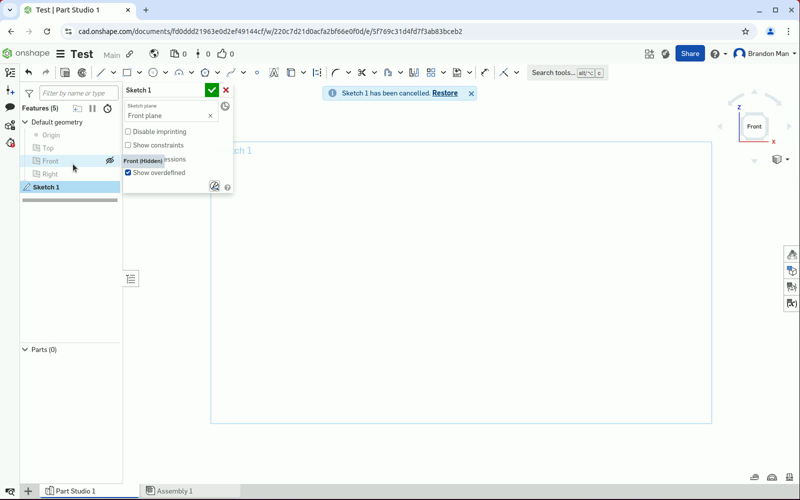
mouse_move(73, 352)
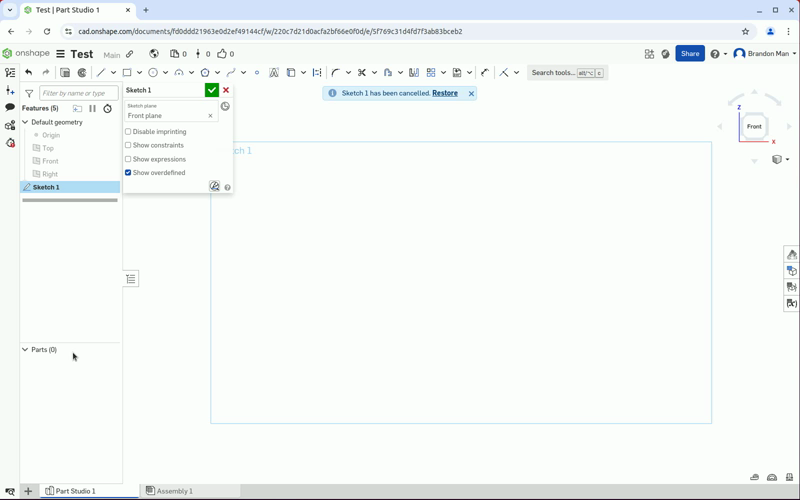
key(y)
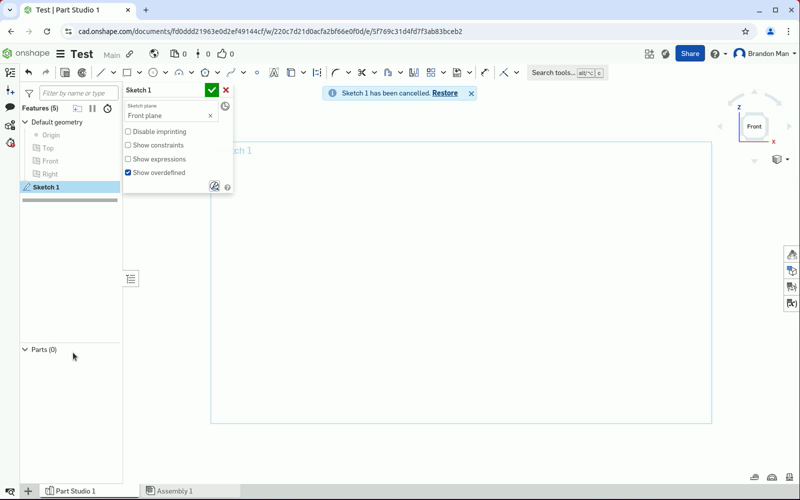
key(c)
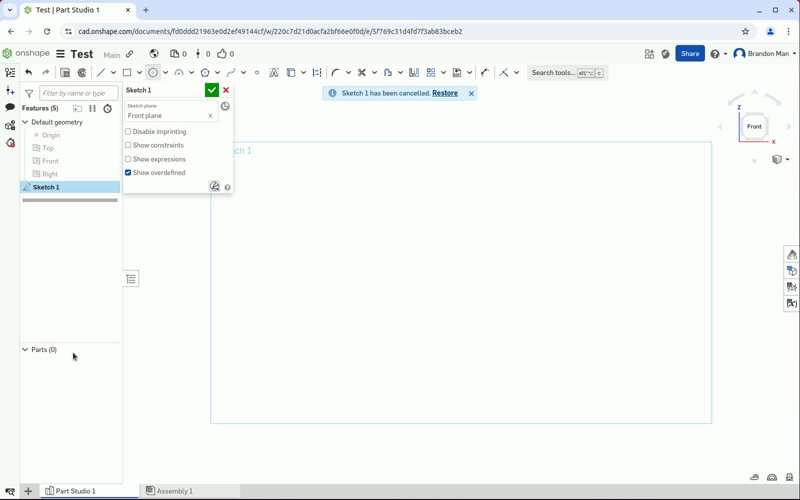
key_down(shift)
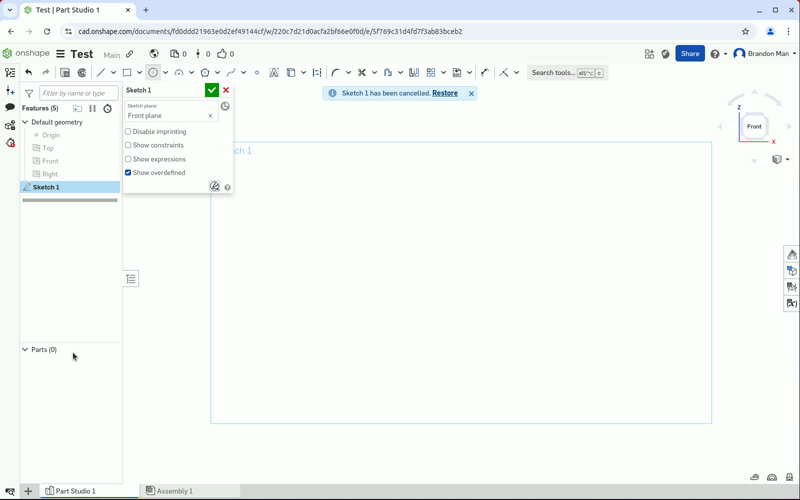
mouse_move(461, 282)
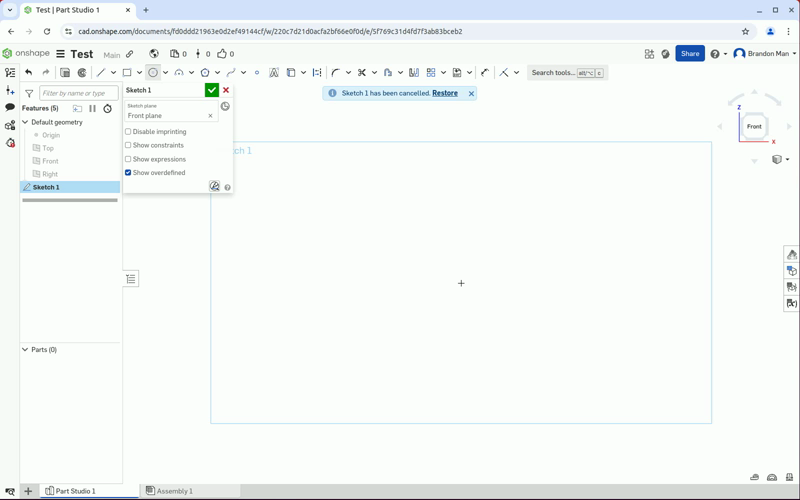
click(461, 282)
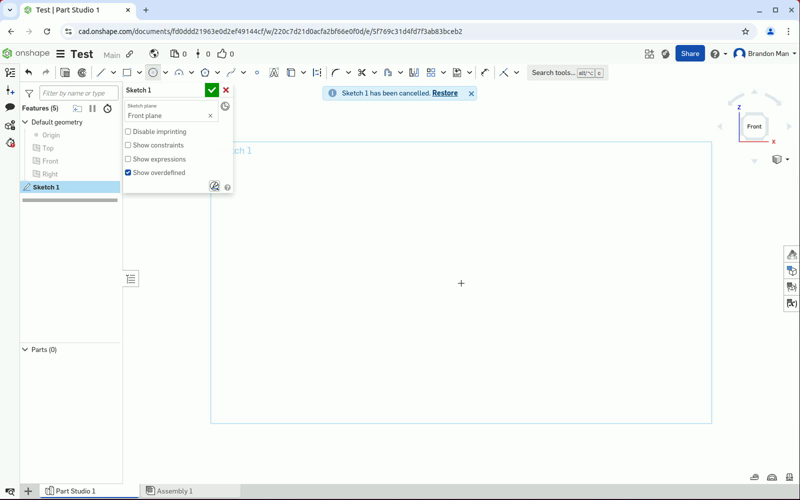
key_up(shift)
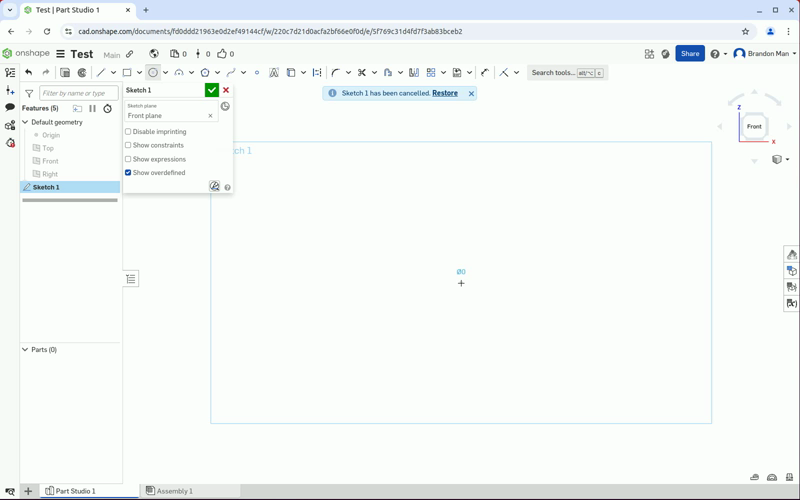
mouse_move(572, 282)
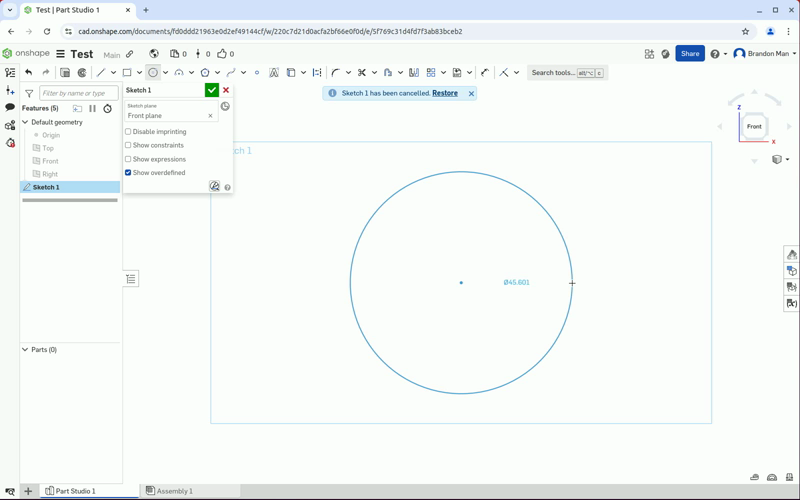
click(572, 282)
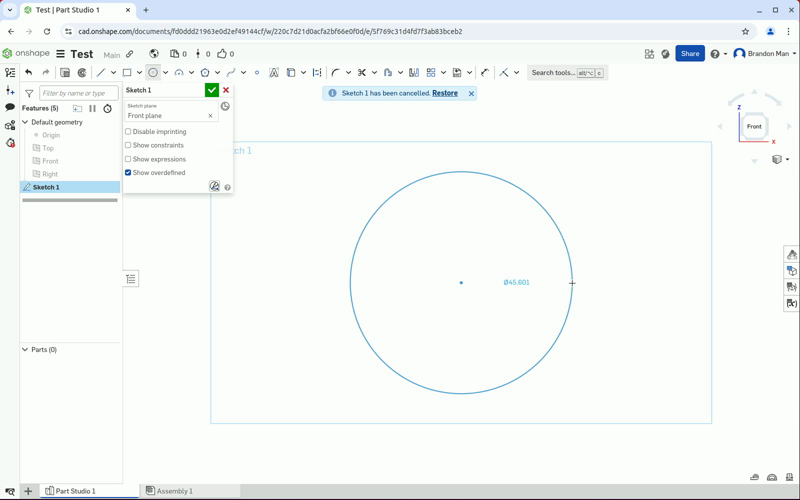
key(esc)
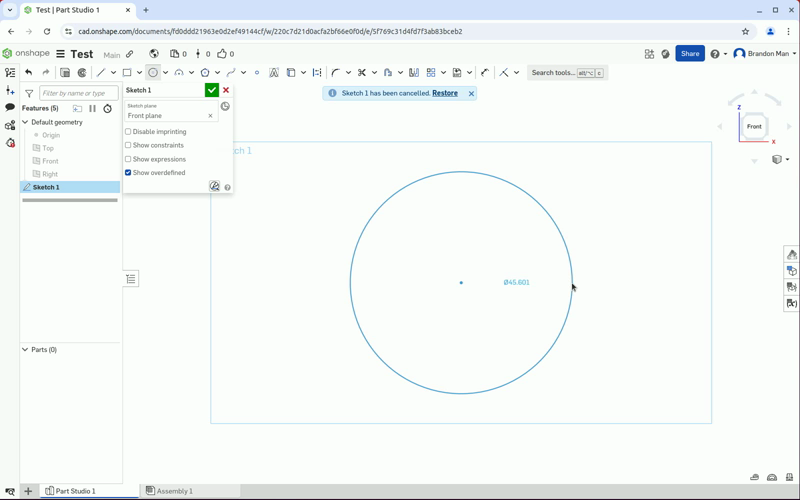
key(c)
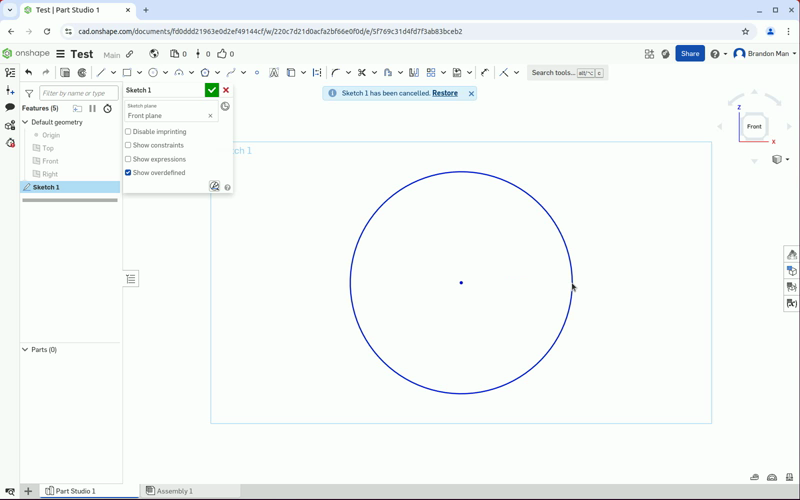
key_down(shift)
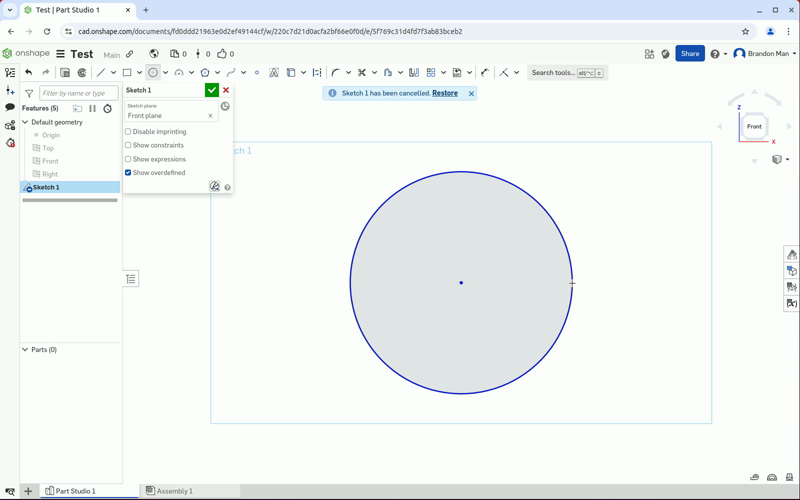
mouse_move(461, 282)
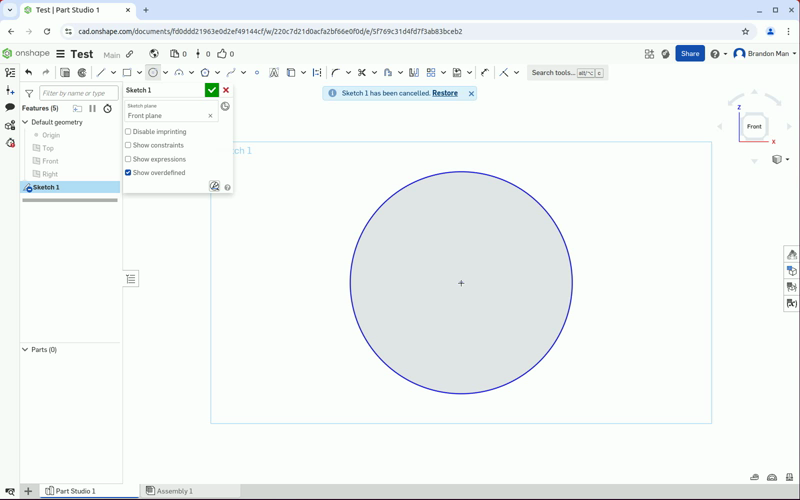
click(461, 282)
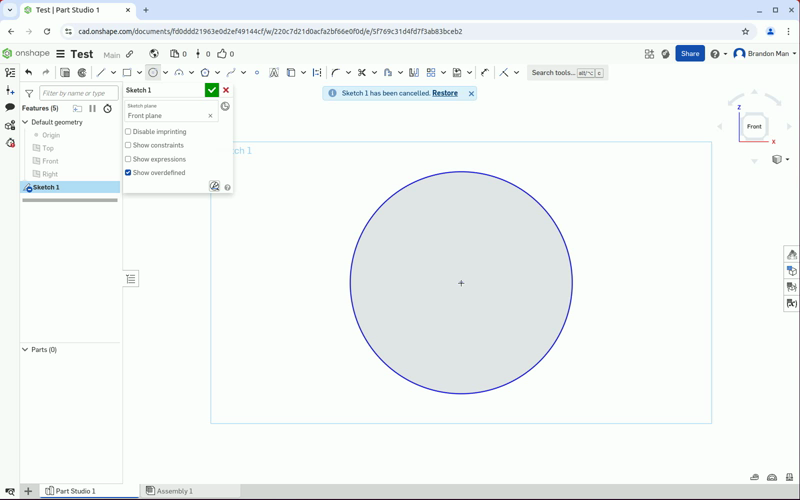
key_up(shift)
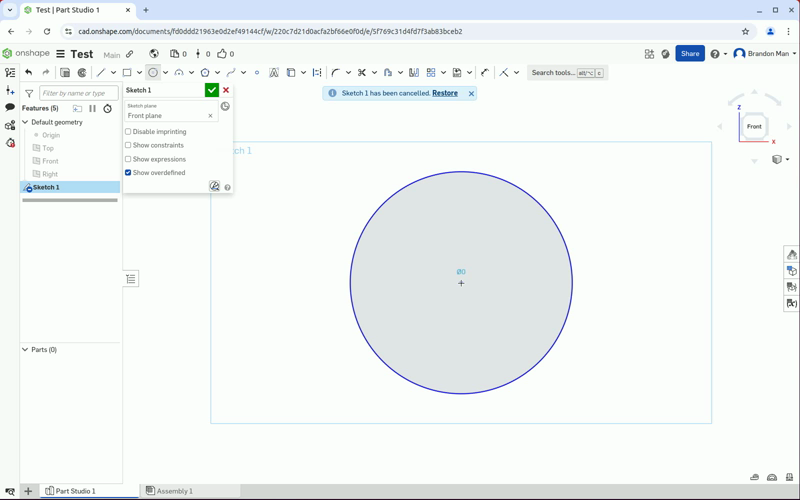
mouse_move(558, 282)
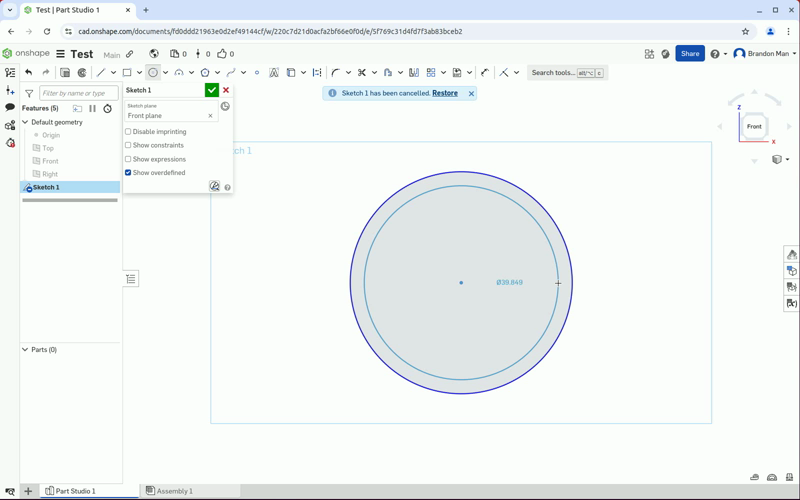
click(558, 282)
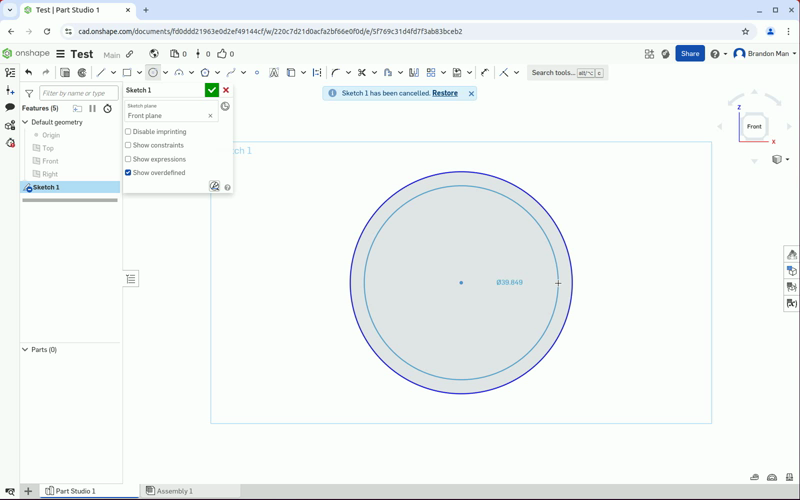
key(esc)
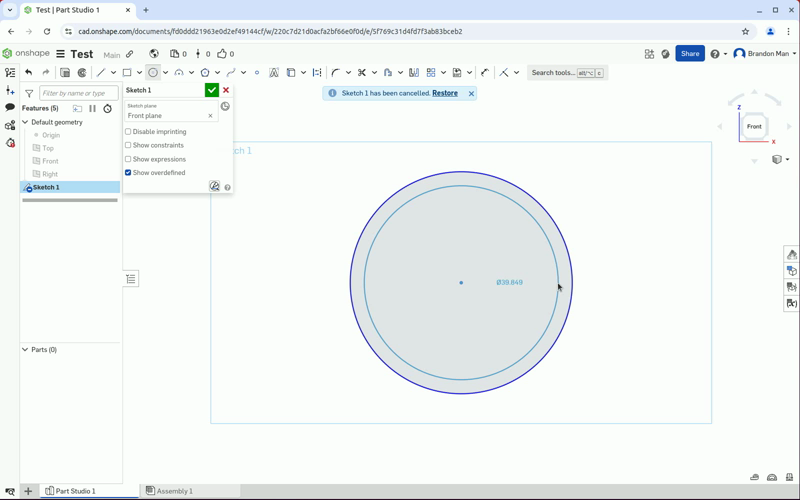
mouse_move(534, 355)
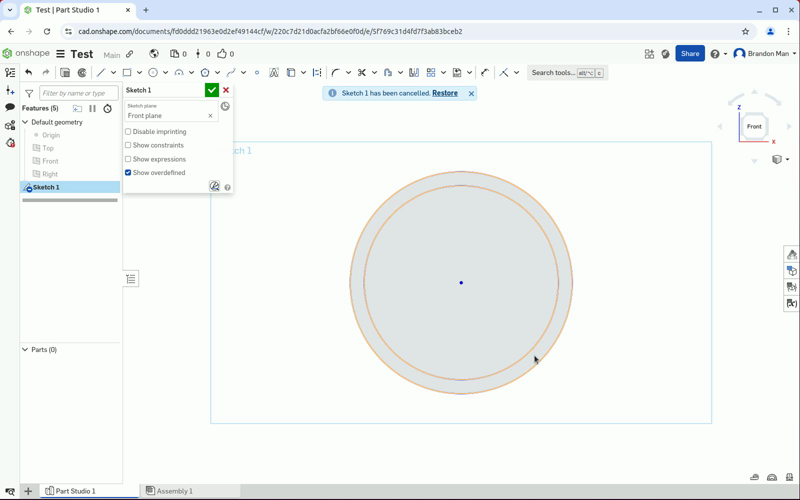
click(534, 355)
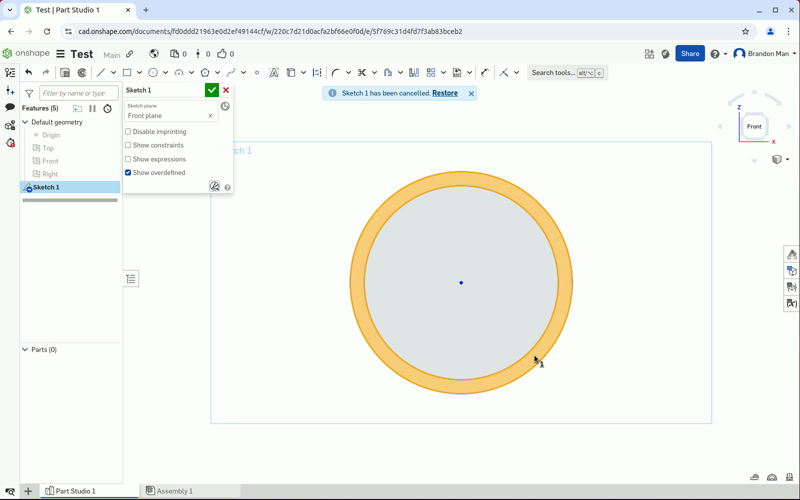
mouse_move(73, 352)
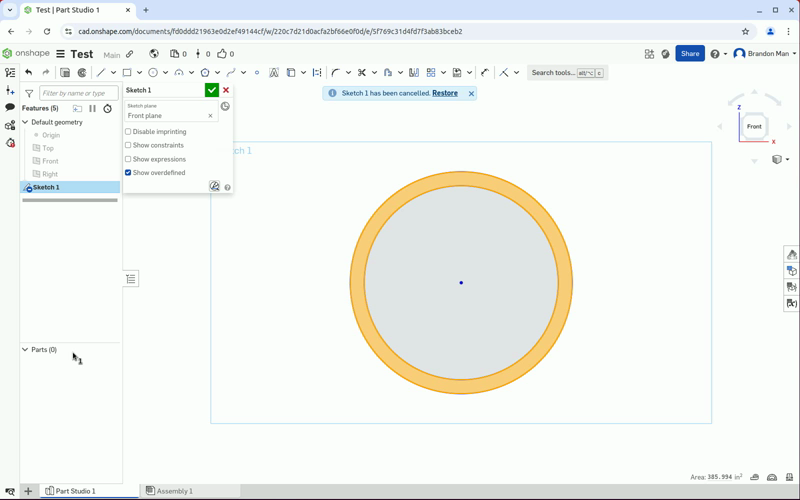
key(shift+y)
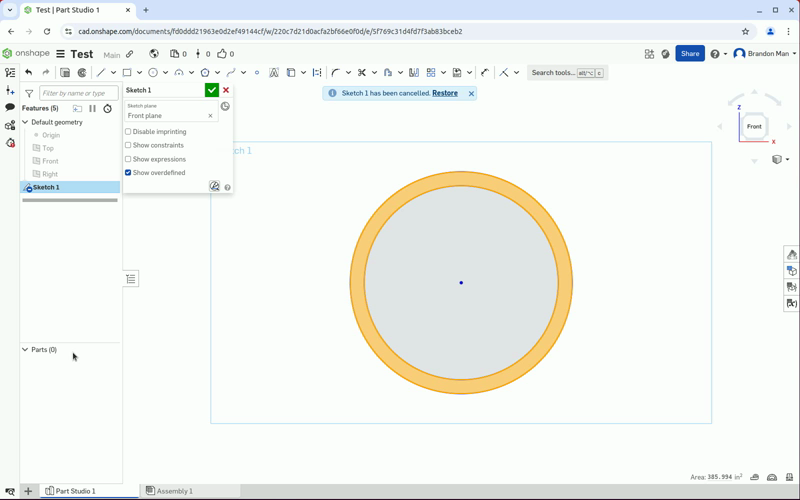
key(shift+e)
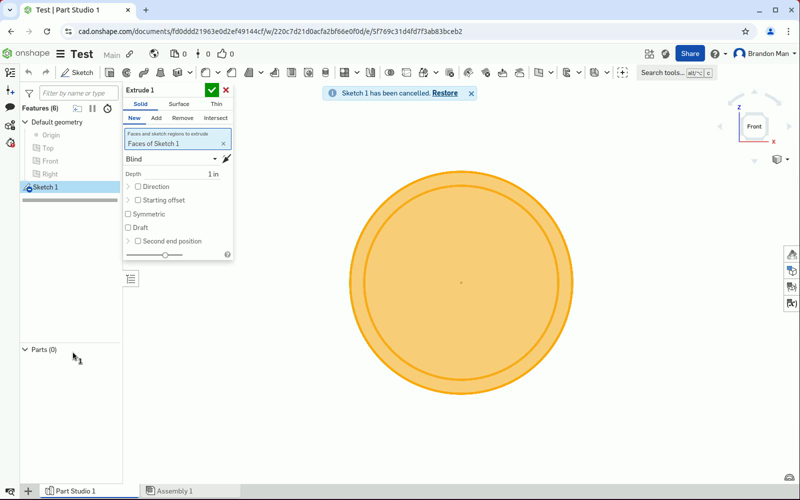
mouse_move(143, 106)
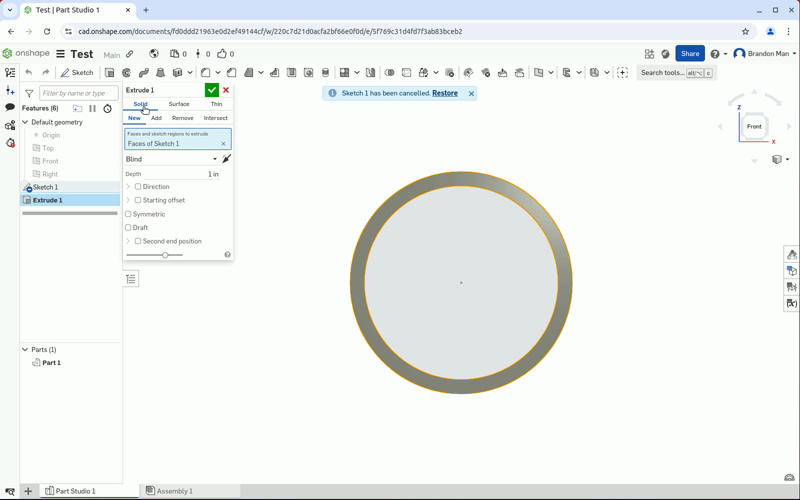
click(143, 106)
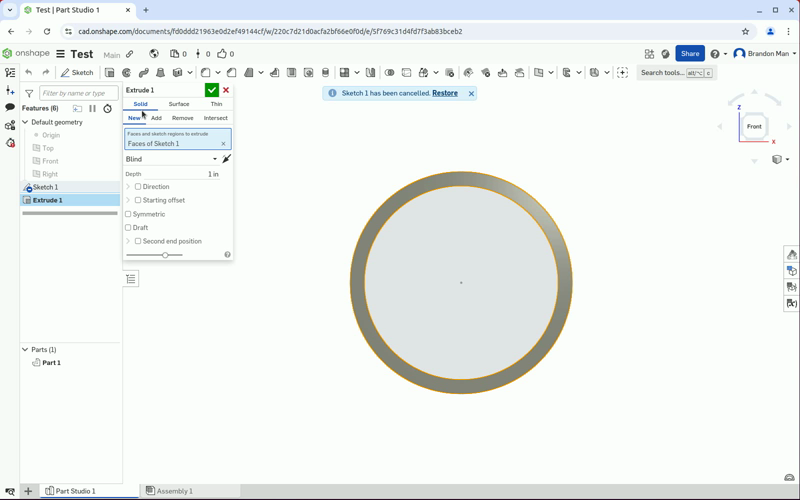
mouse_move(137, 120)
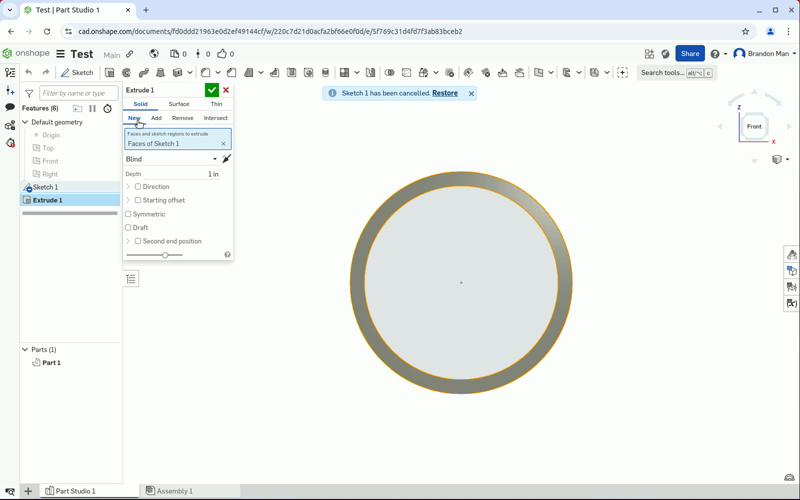
click(137, 120)
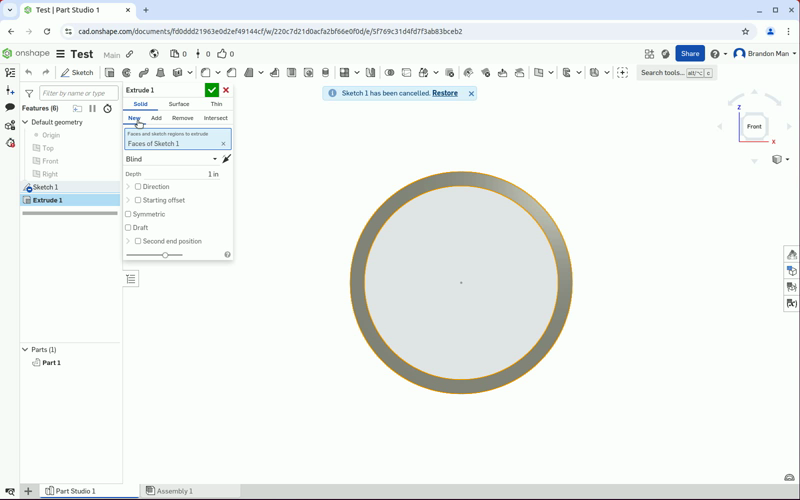
key(tab, 4)
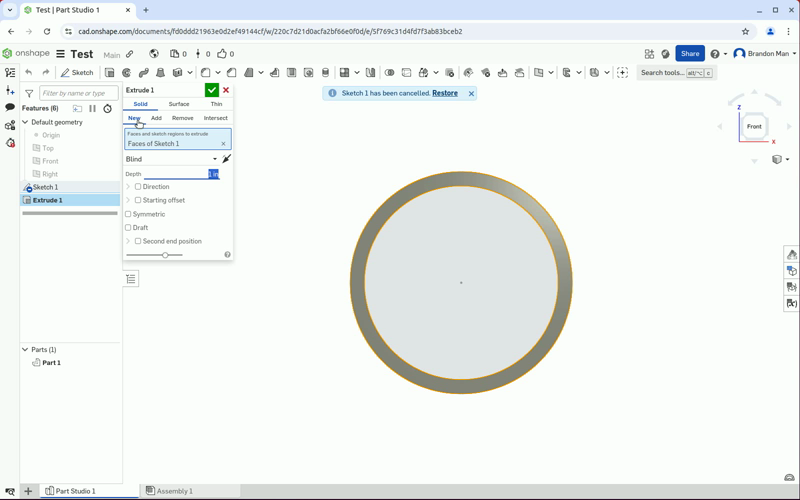
text(4.814)
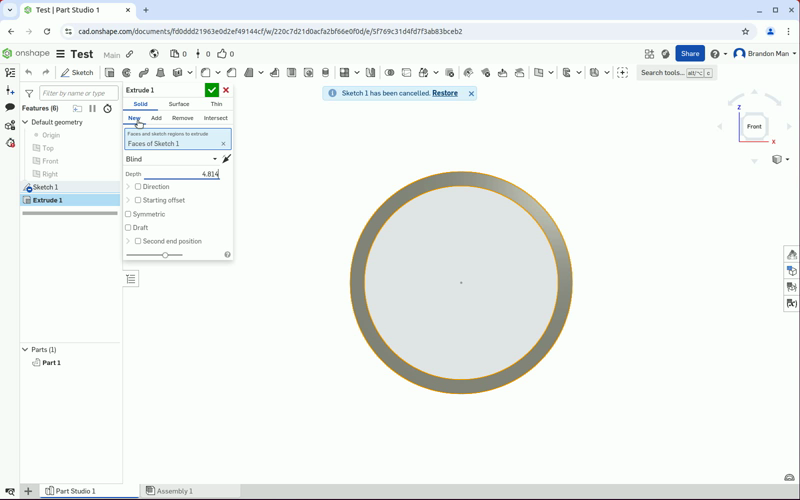
key(enter)
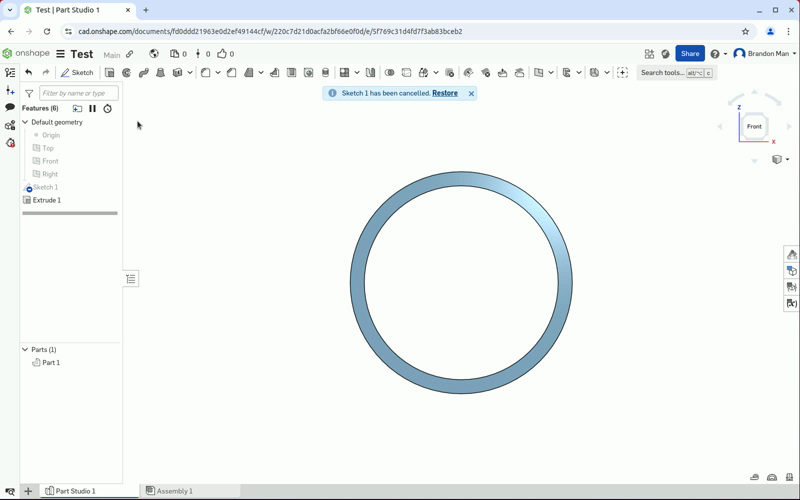
key(shift+h)
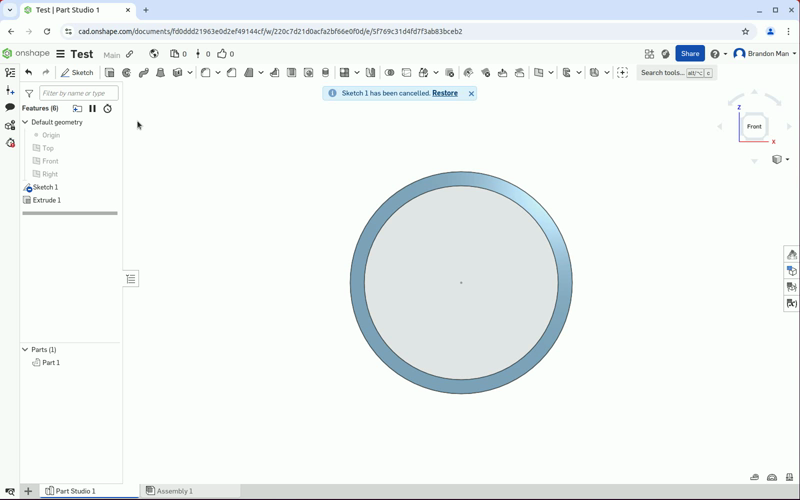
key(shift+h)
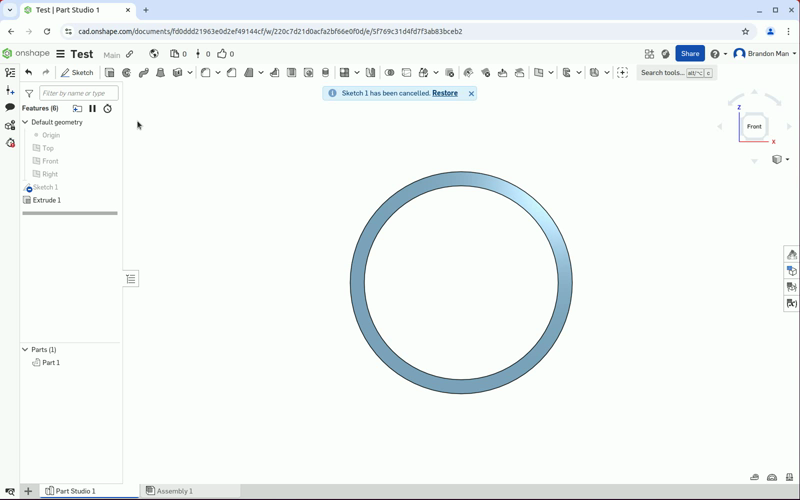
mouse_move(73, 189)
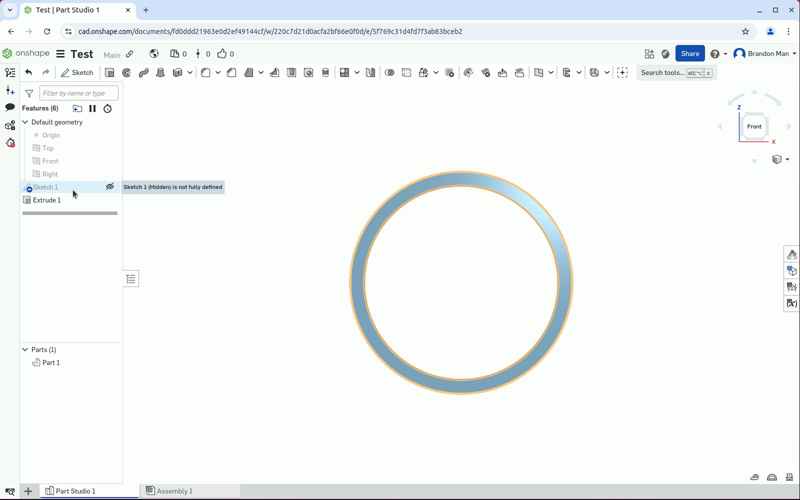
click(73, 189)
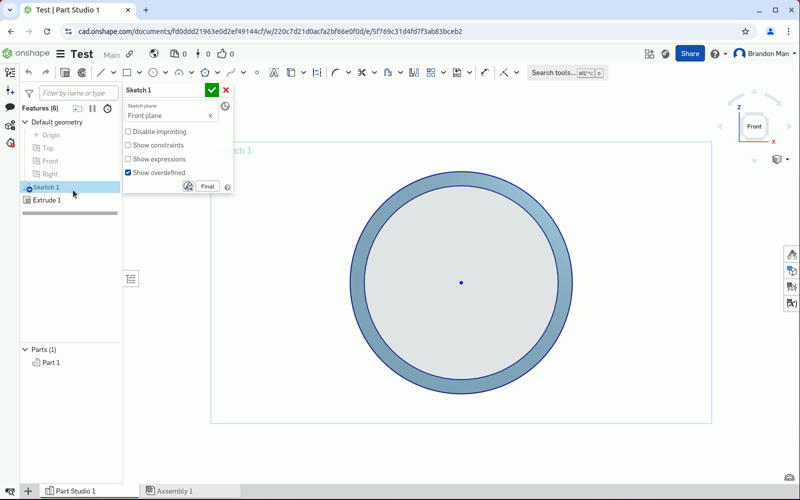
mouse_move(229, 92)
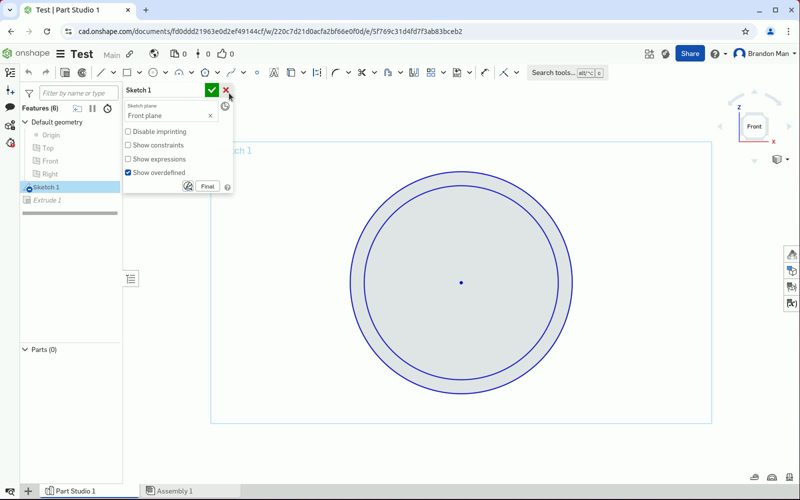
click(229, 92)
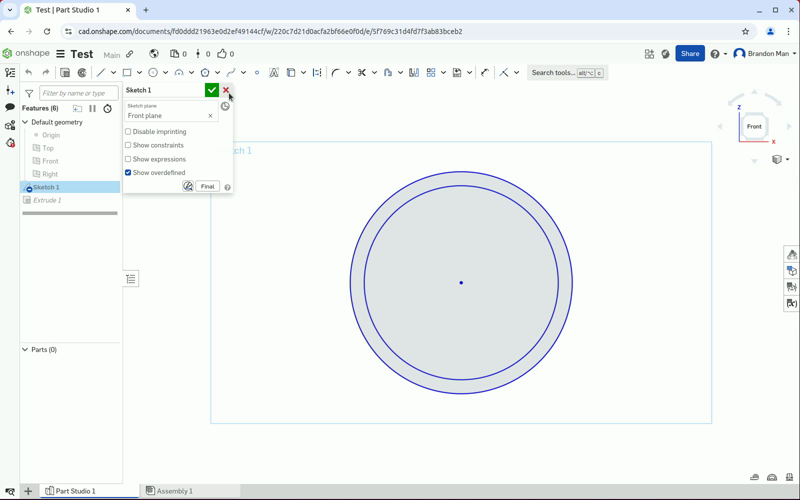
key(shift+s)
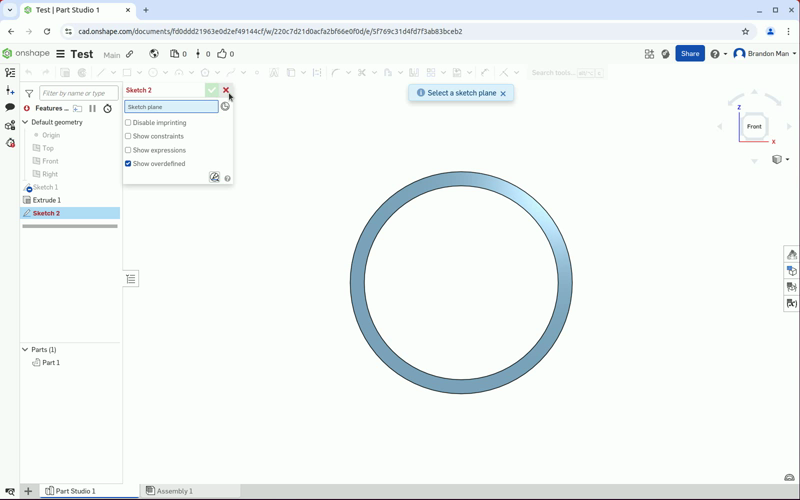
mouse_move(73, 163)
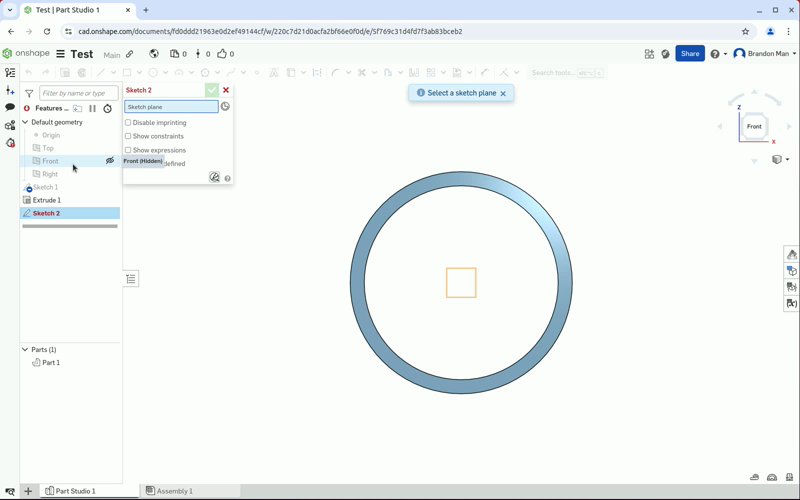
click(73, 163)
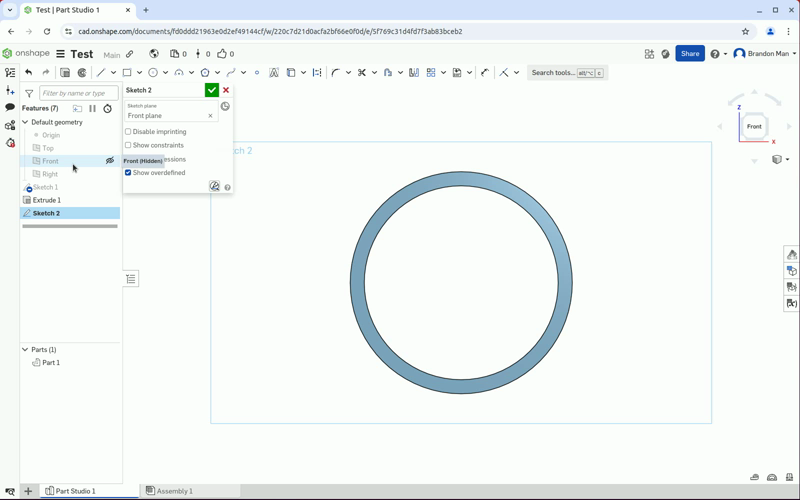
mouse_move(73, 352)
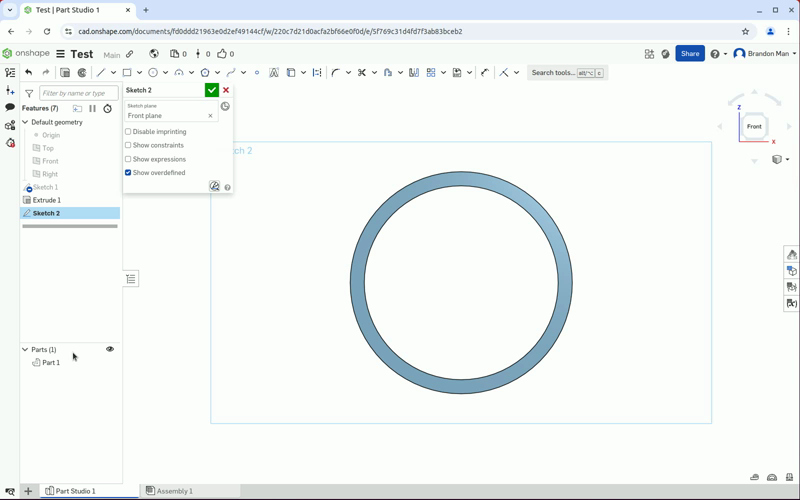
key(y)
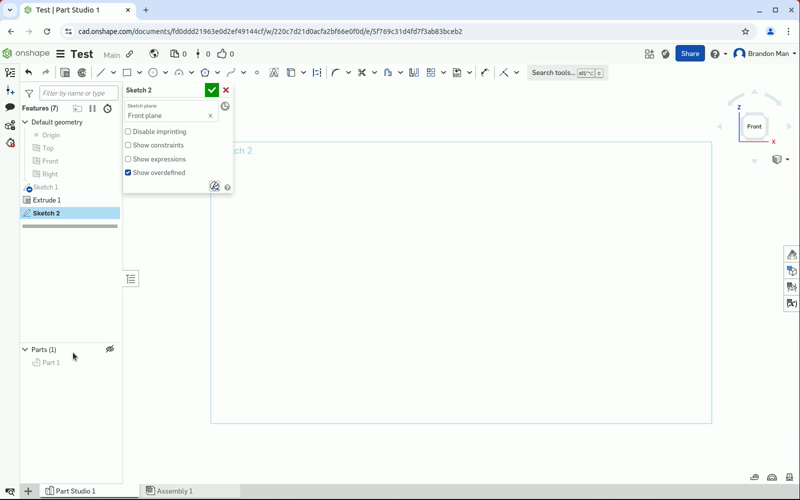
key(c)
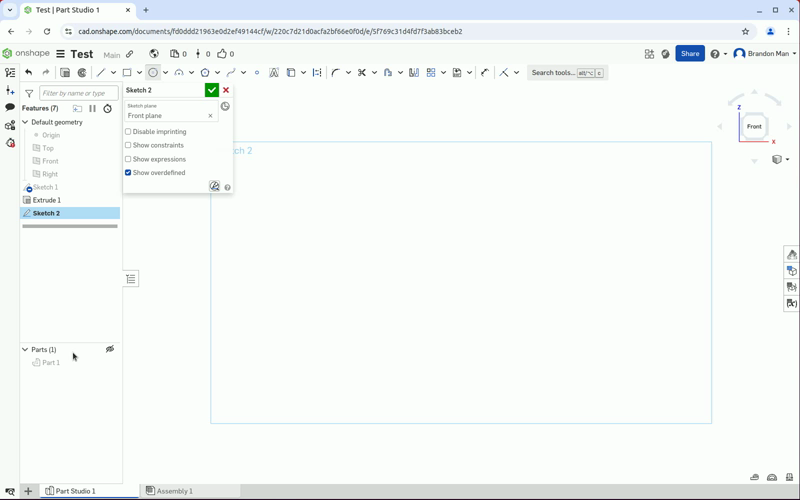
key_down(shift)
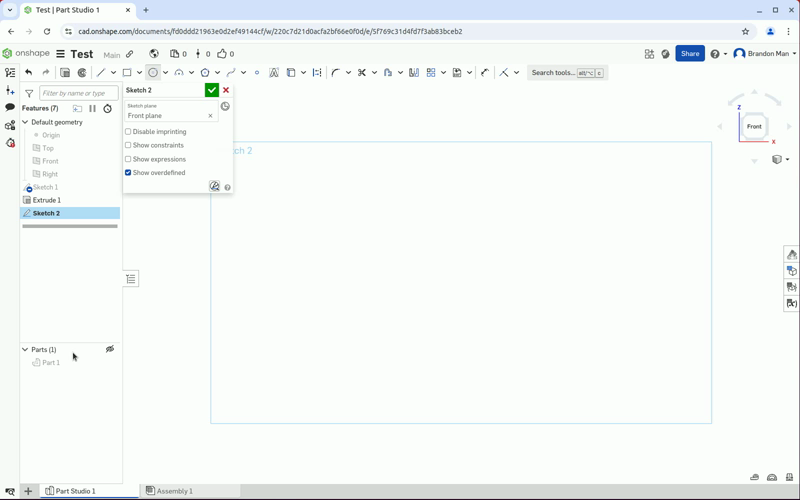
mouse_move(461, 282)
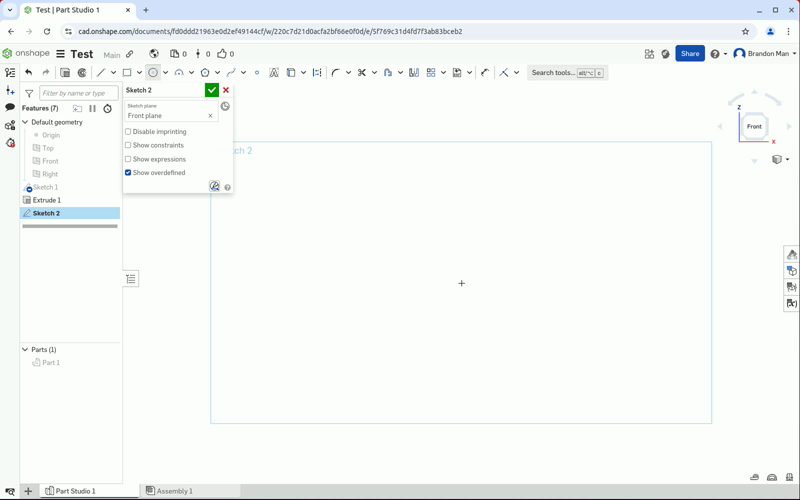
click(461, 282)
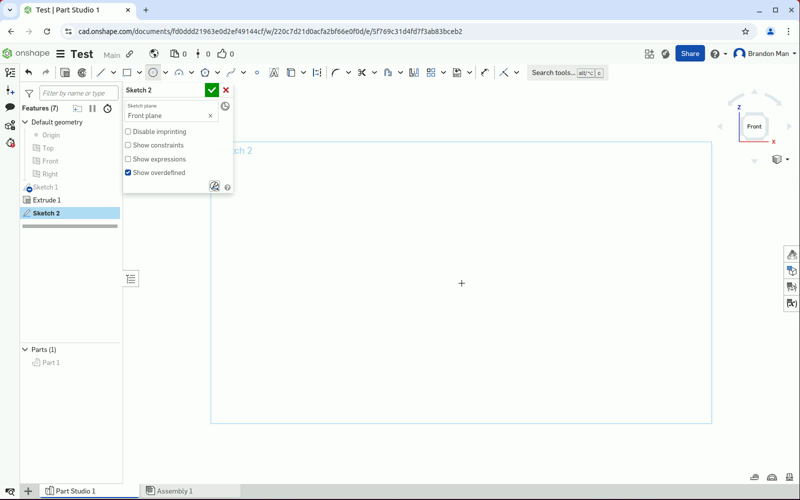
key_up(shift)
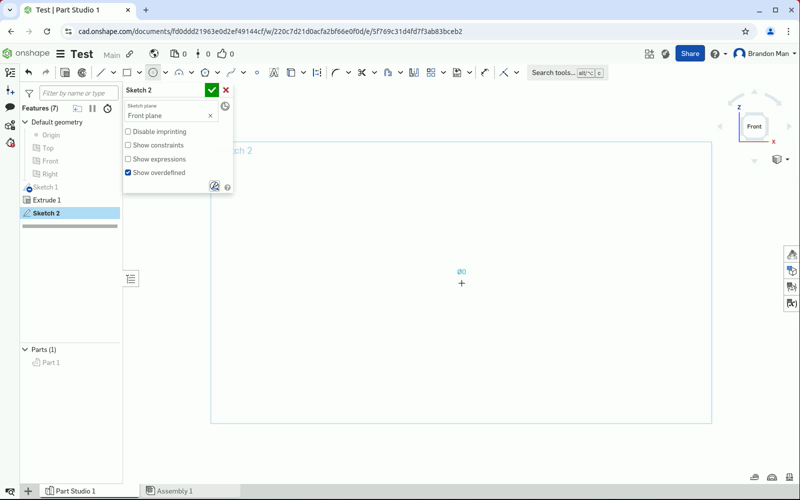
mouse_move(559, 282)
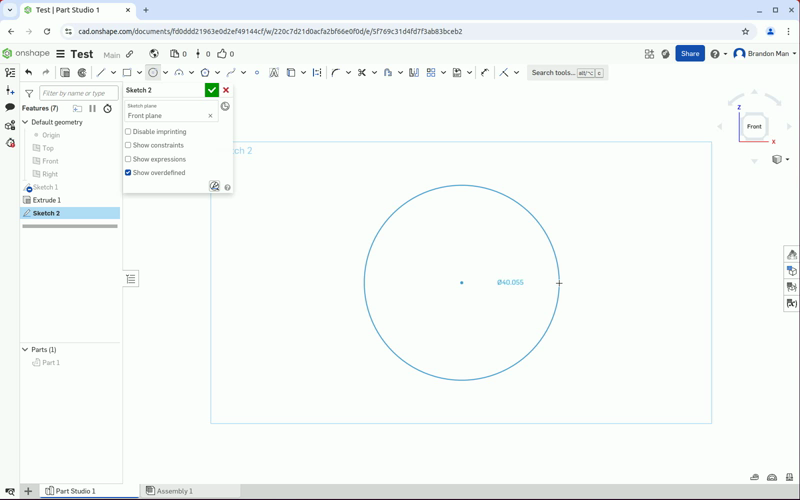
click(559, 282)
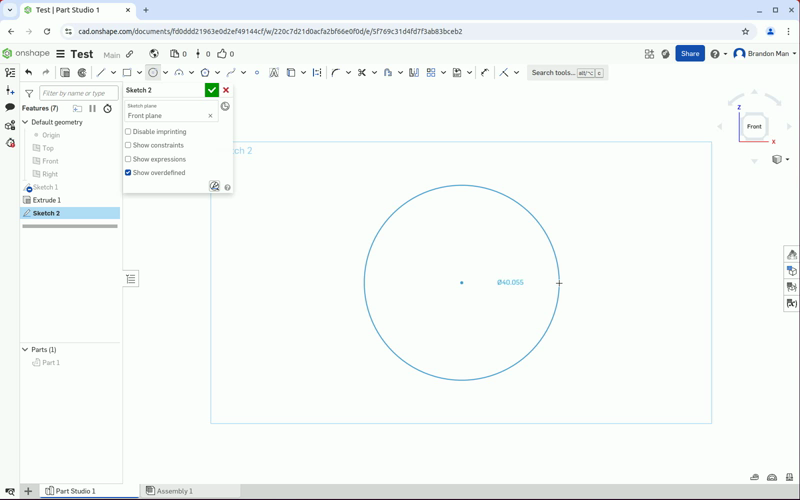
key(esc)
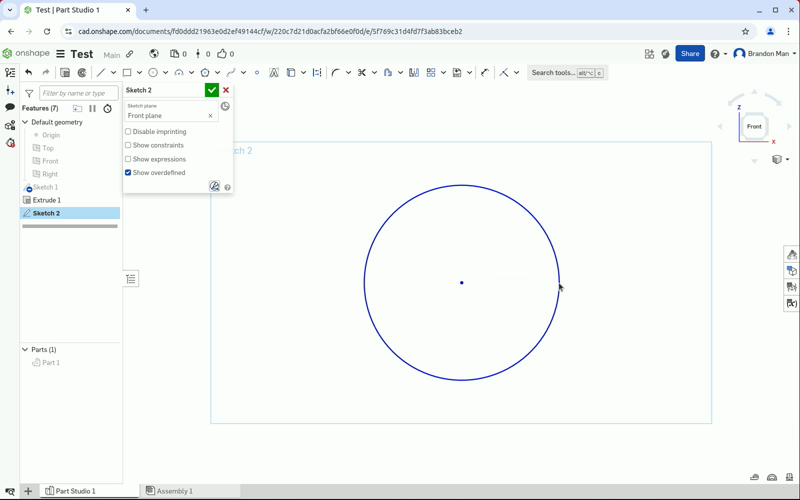
mouse_move(494, 225)
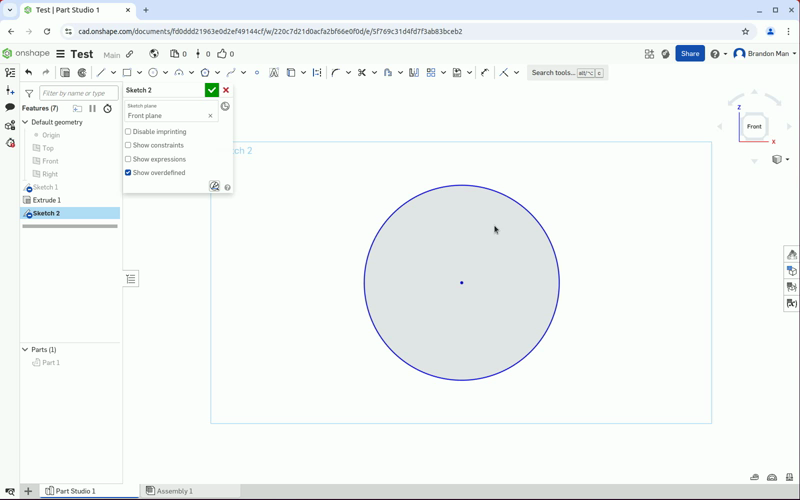
click(494, 225)
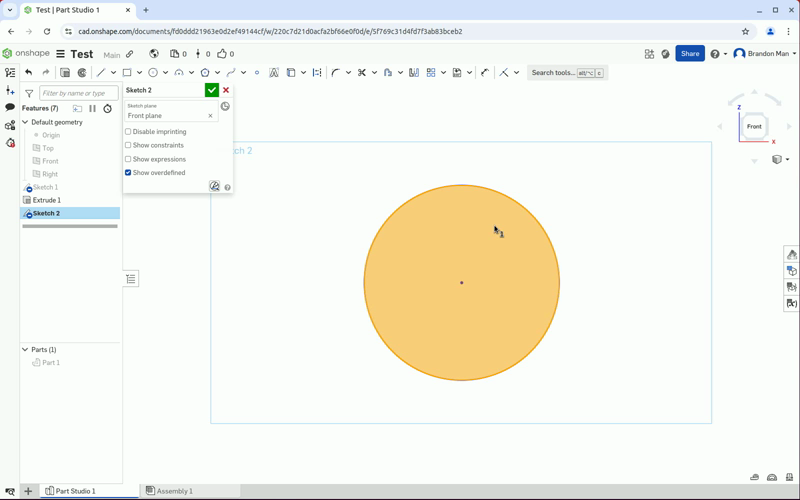
mouse_move(73, 352)
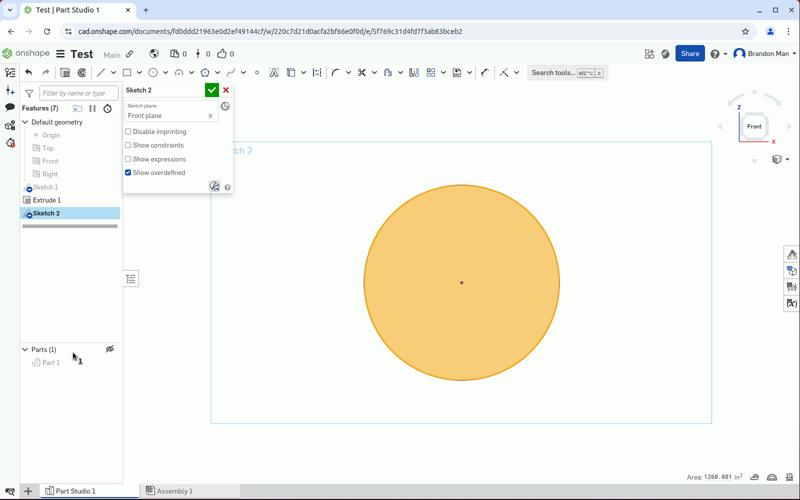
key(shift+y)
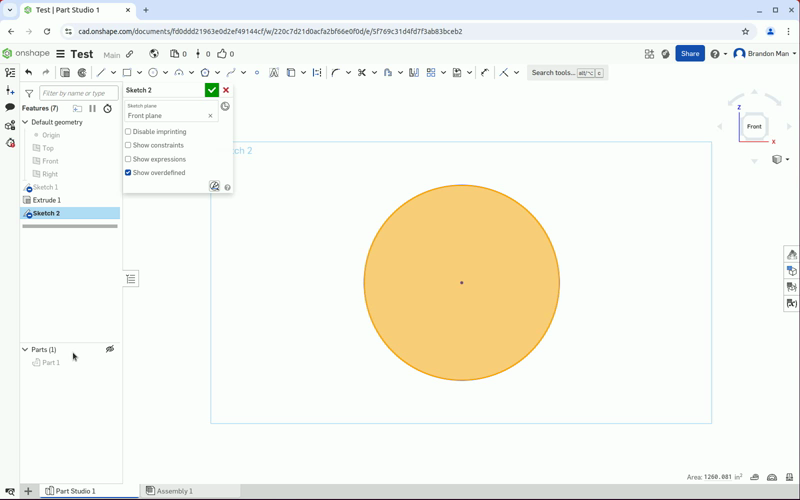
key(shift+e)
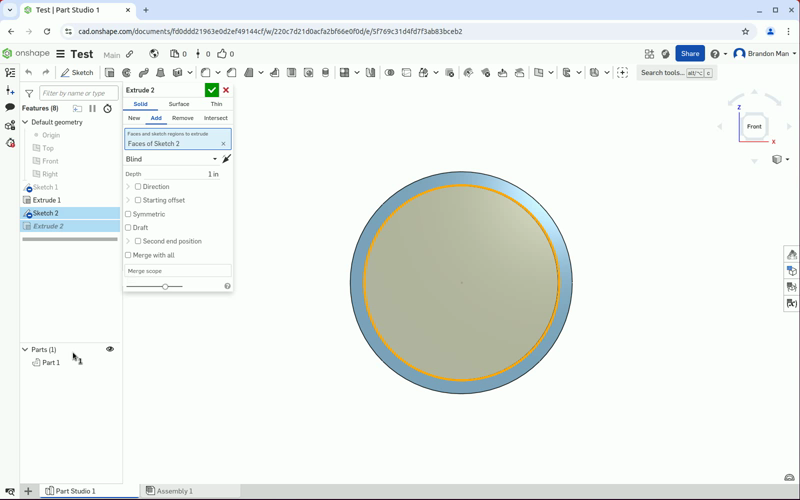
mouse_move(143, 106)
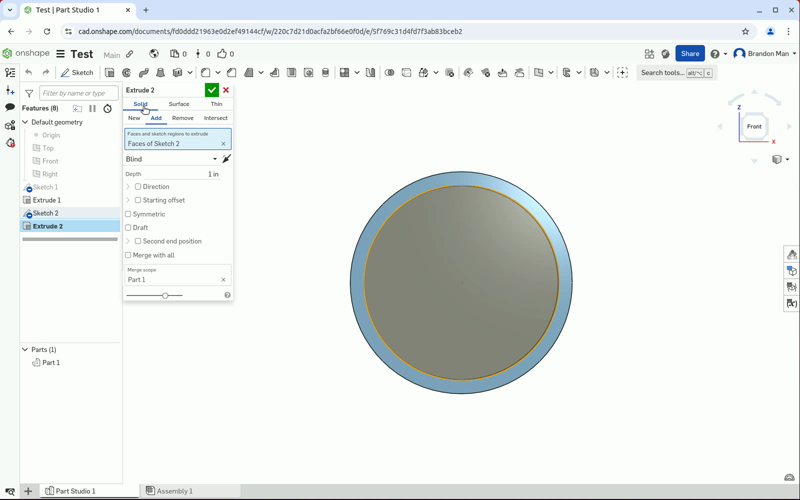
click(143, 106)
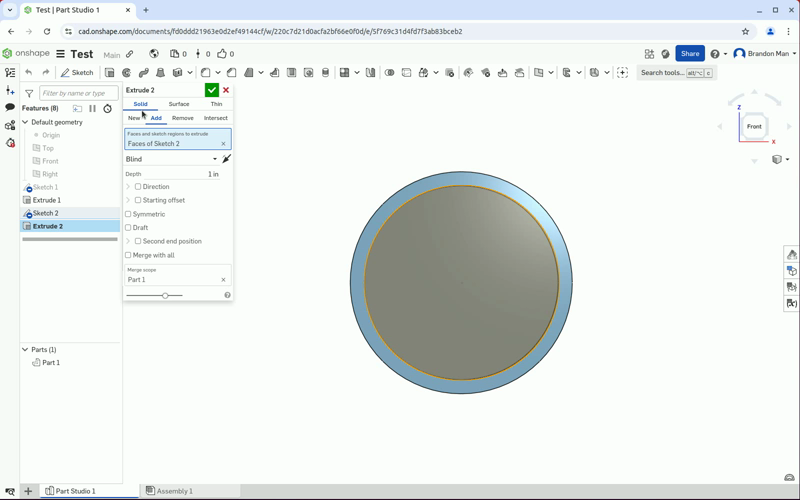
mouse_move(137, 120)
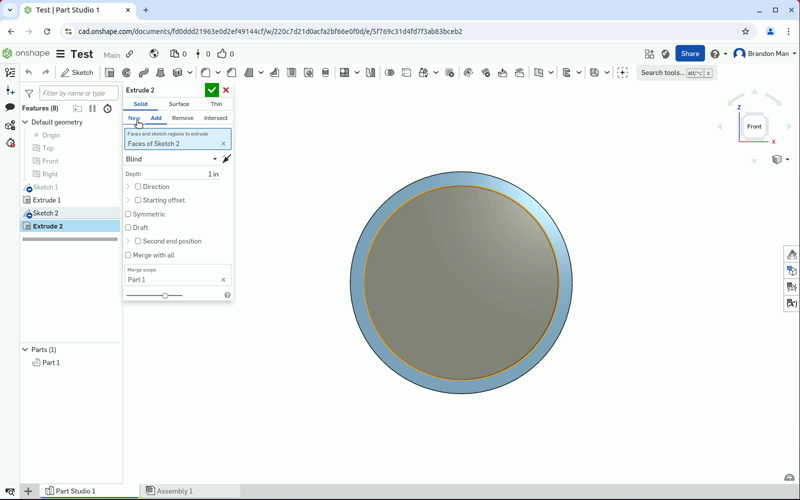
click(137, 120)
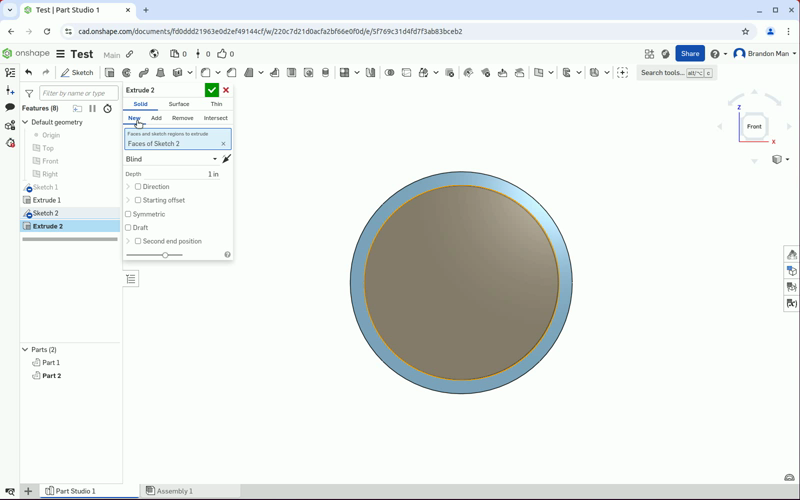
key(tab, 4)
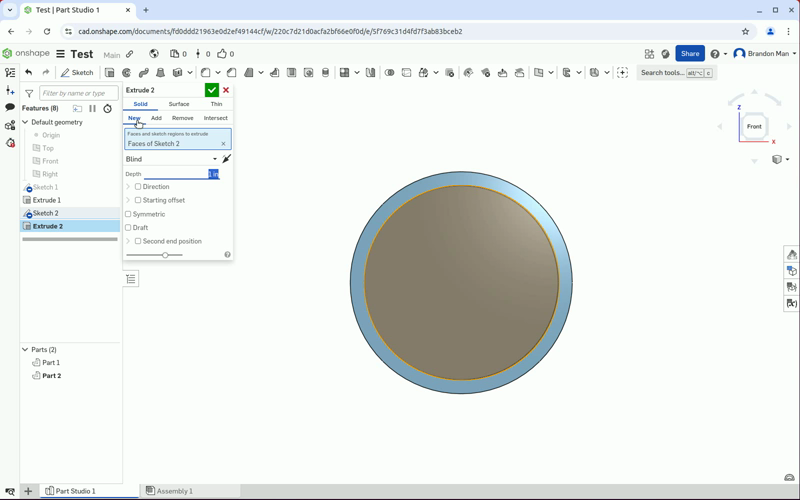
text(1.685)
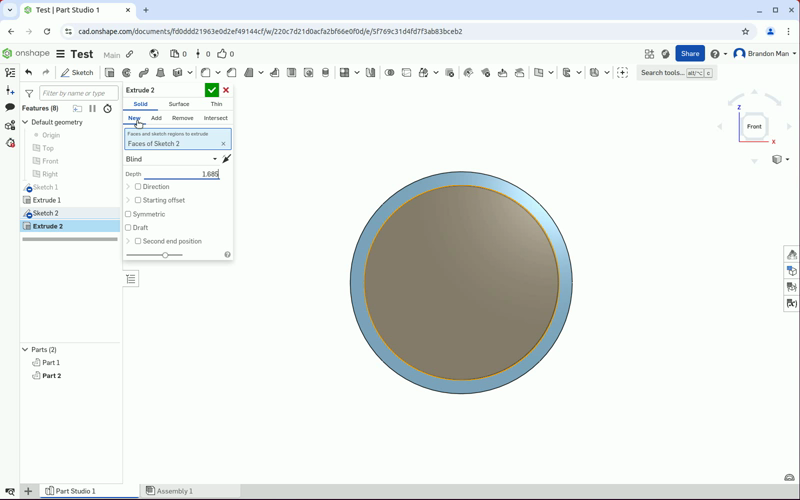
key(enter)
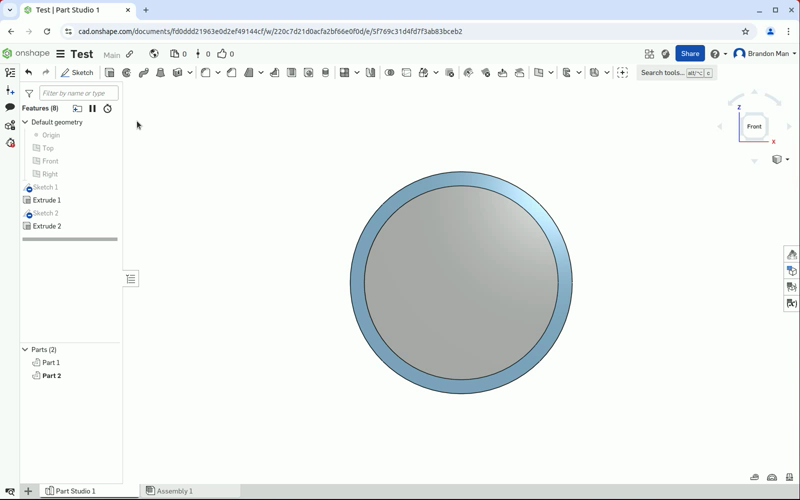
key(shift+h)
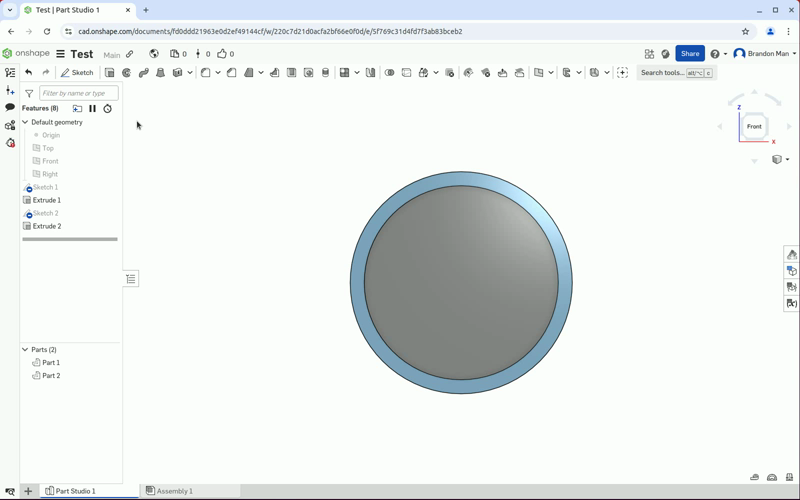
key(shift+h)
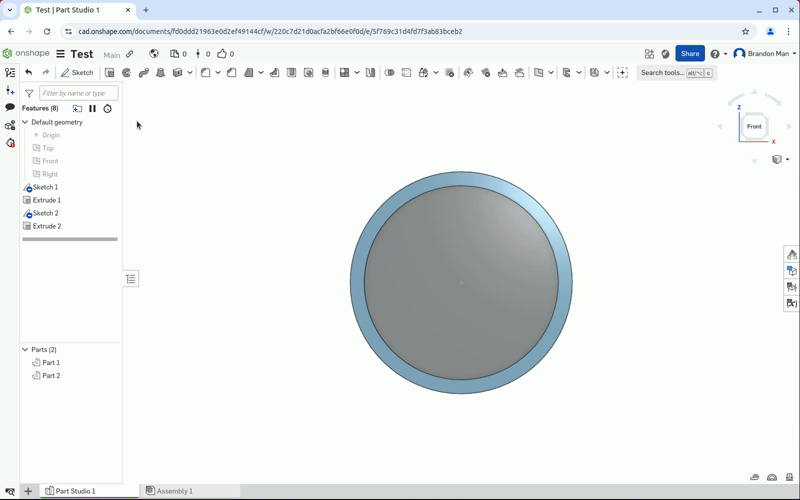
key(shift+7)
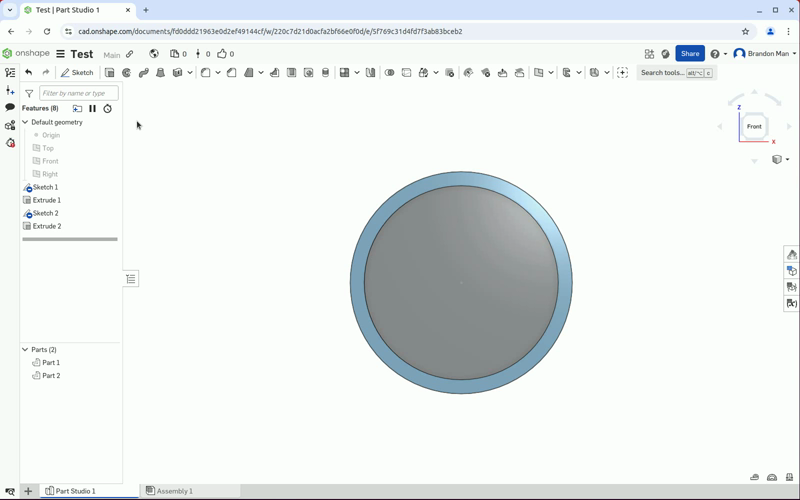
key(left, 2)
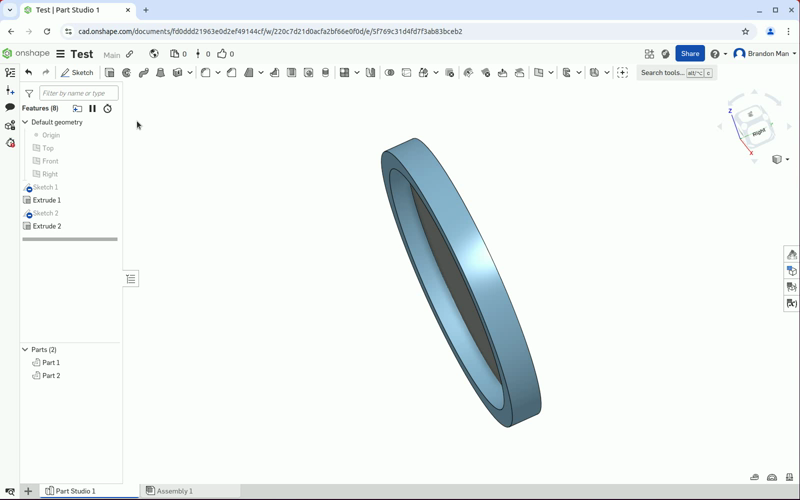
key(down, 2)
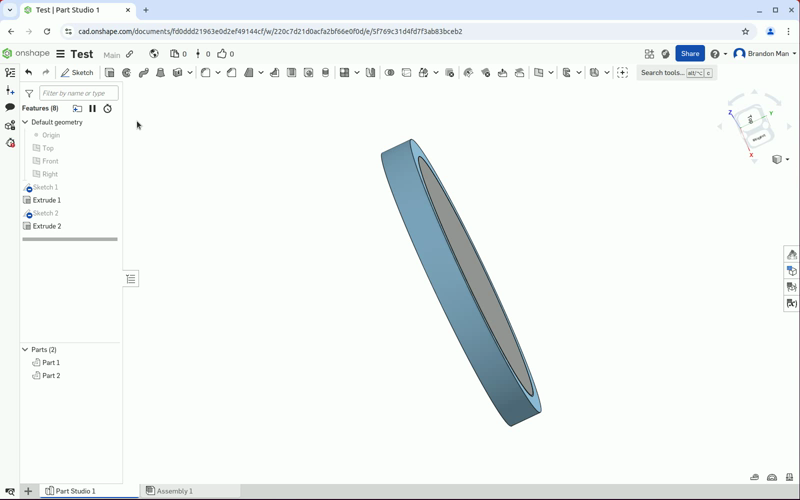
key(up, 2)
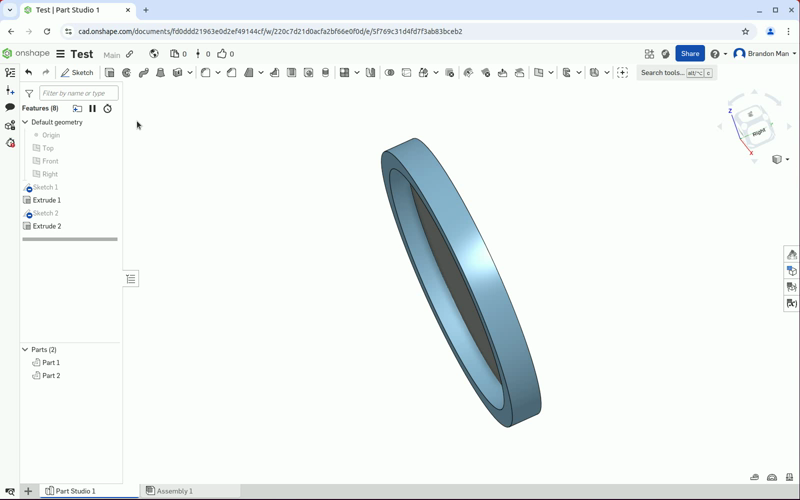
key(right, 2)
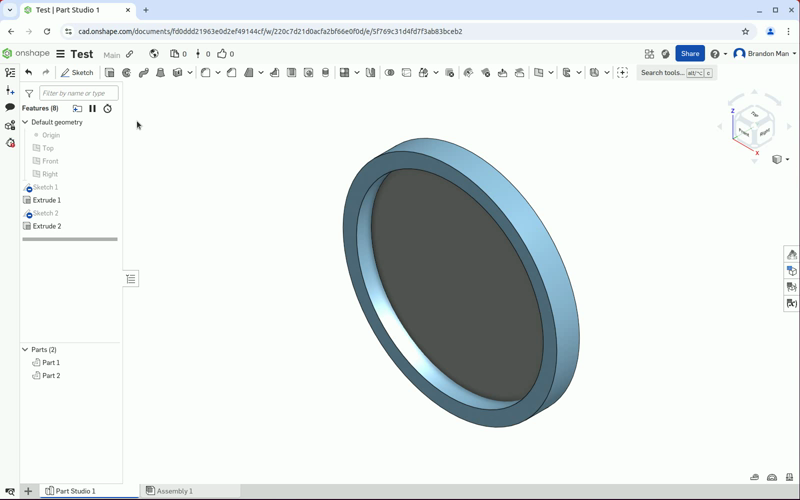
mouse_move(73, 189)
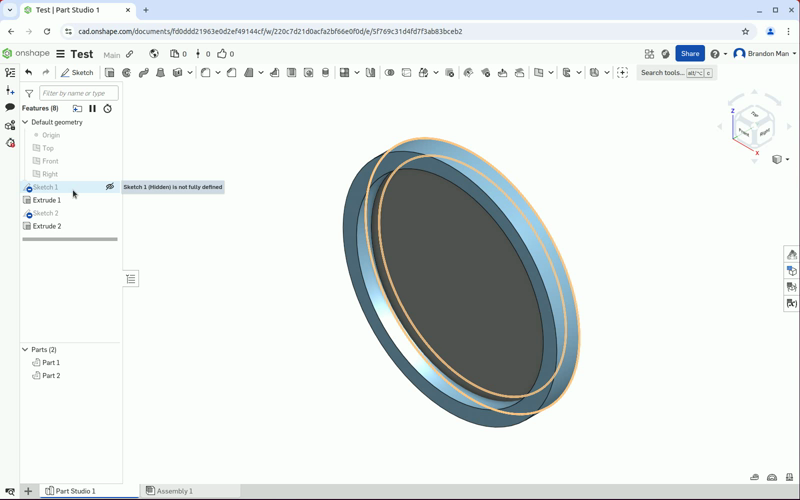
click(73, 189)